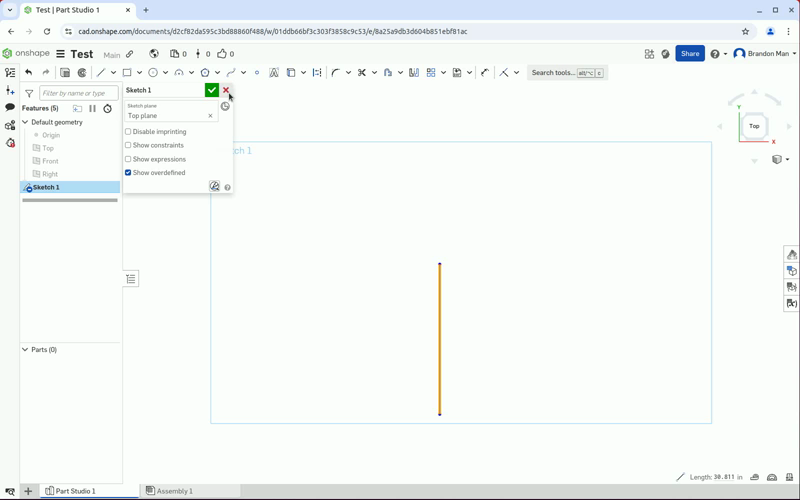
key(shift+h)
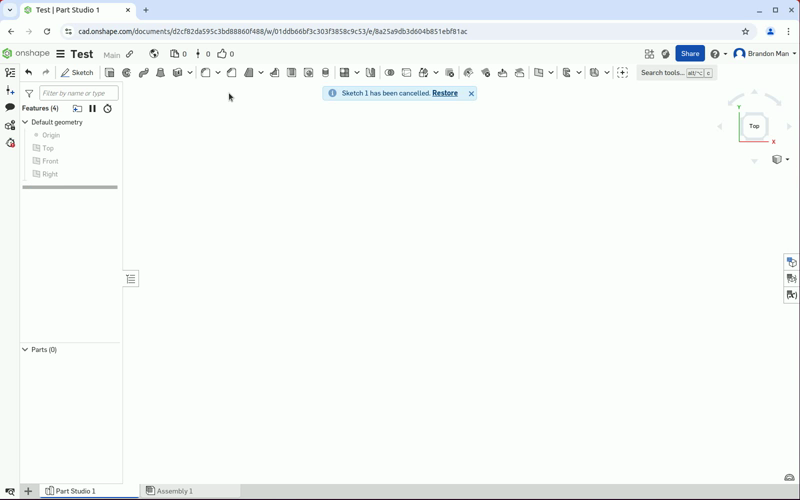
mouse_move(73, 352)
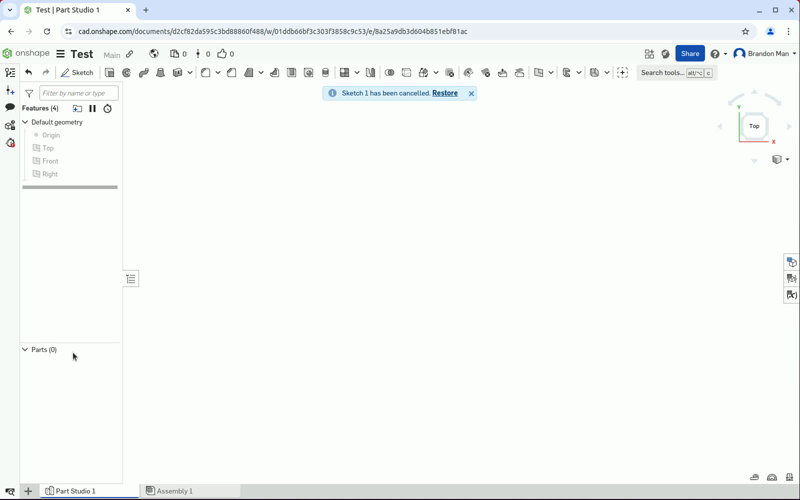
key(y)
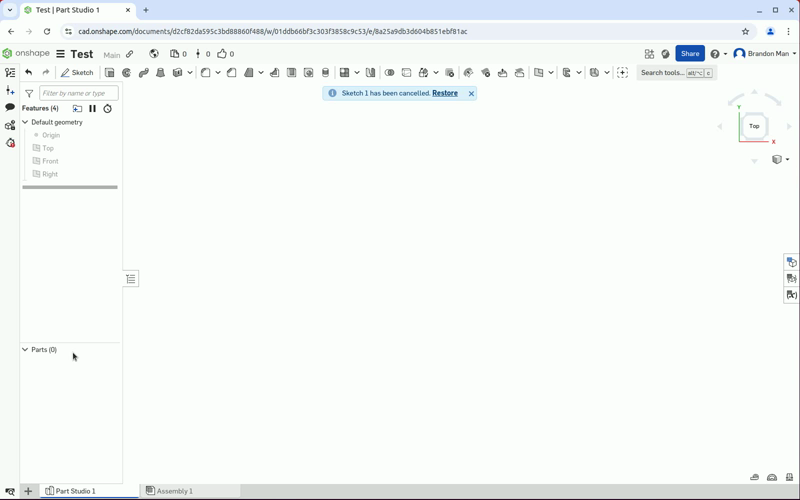
key(shift+p)
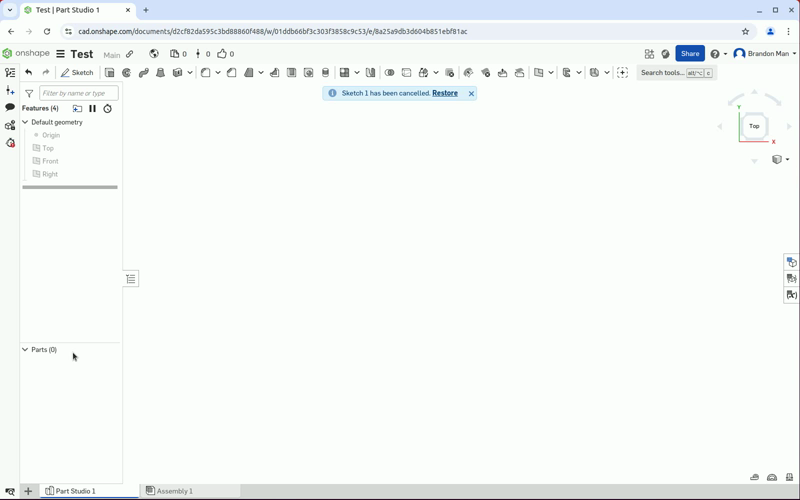
key(space)
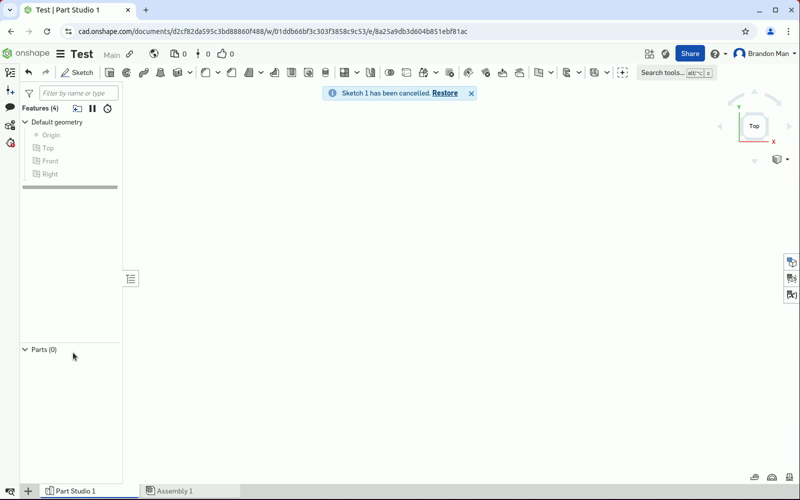
key_down(shift)
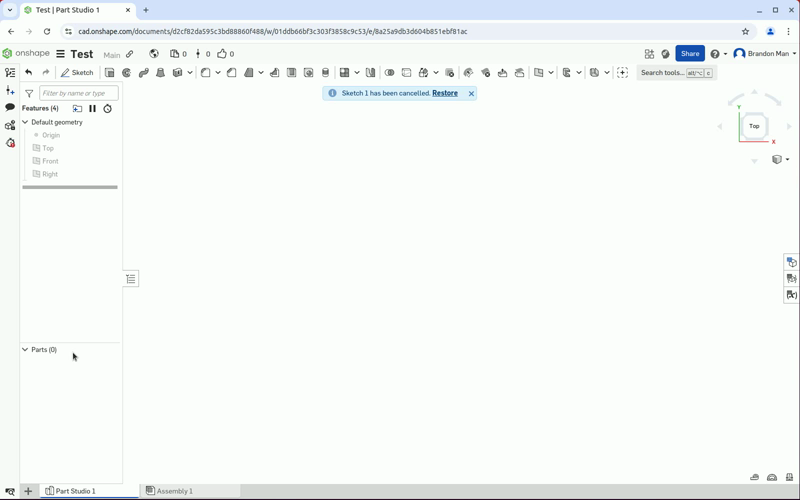
key(up)
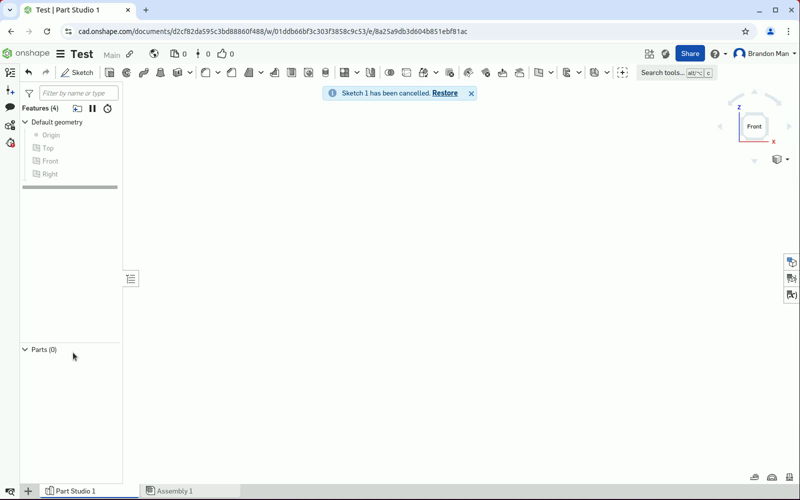
key_up(shift)
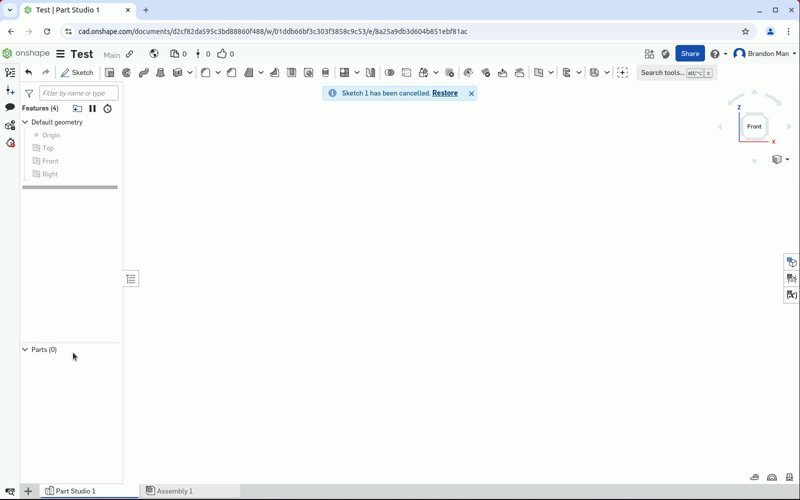
mouse_move(73, 352)
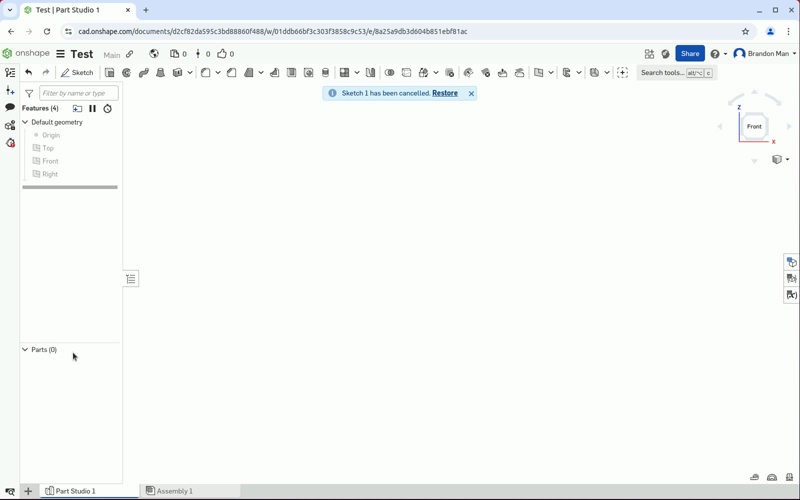
key(shift+y)
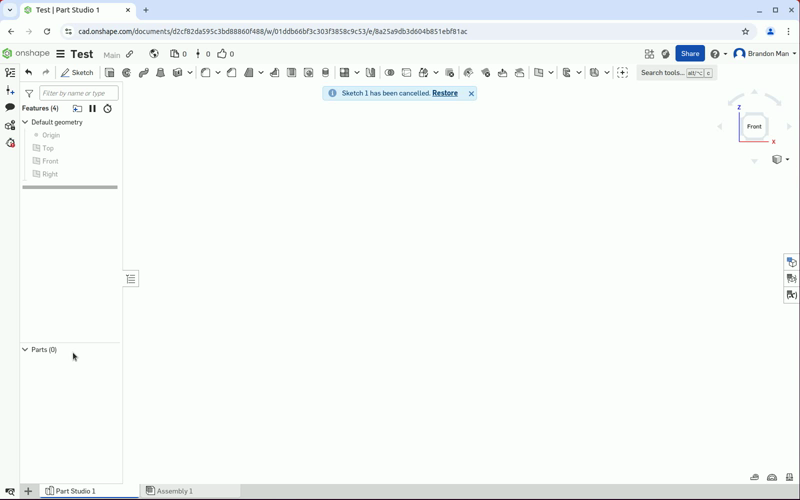
key(shift+s)
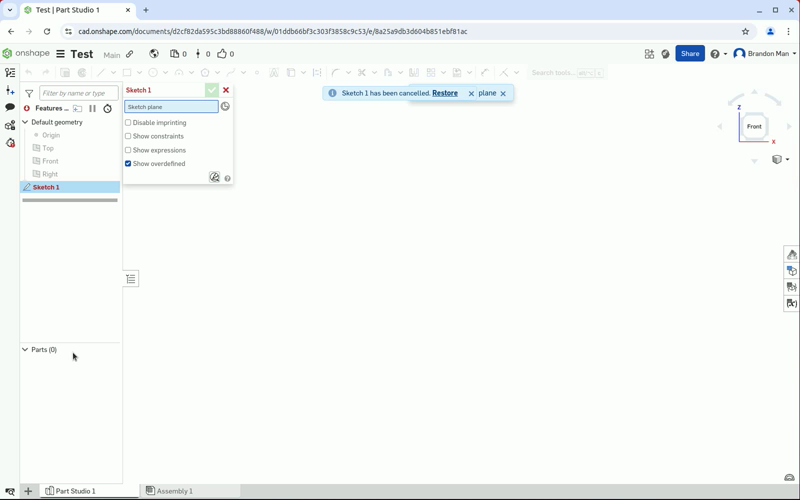
mouse_move(73, 163)
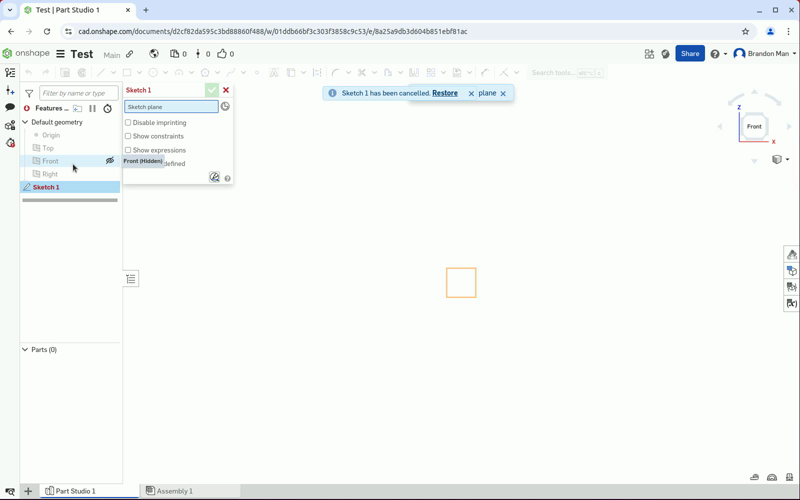
click(73, 163)
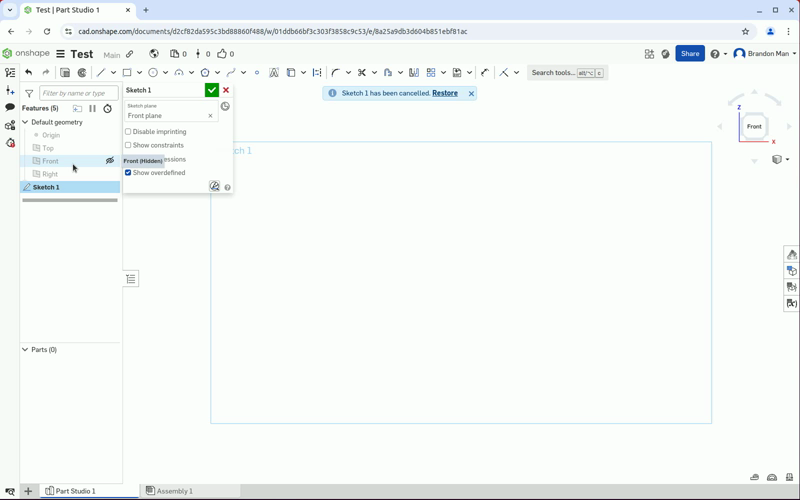
mouse_move(73, 352)
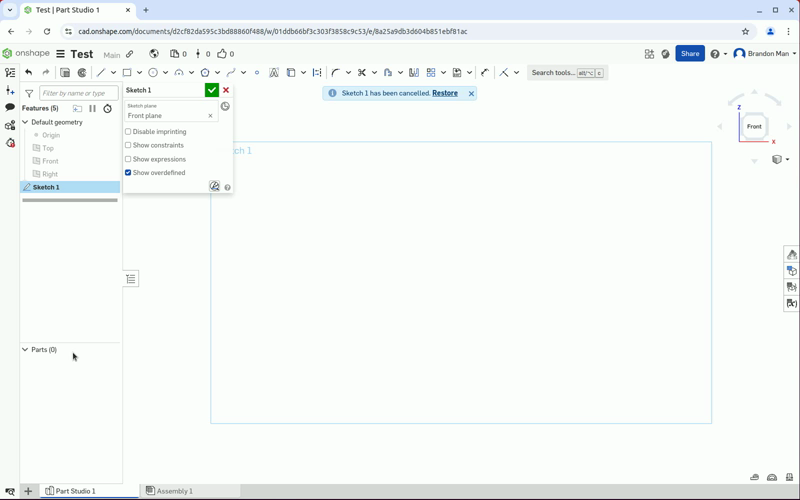
key(y)
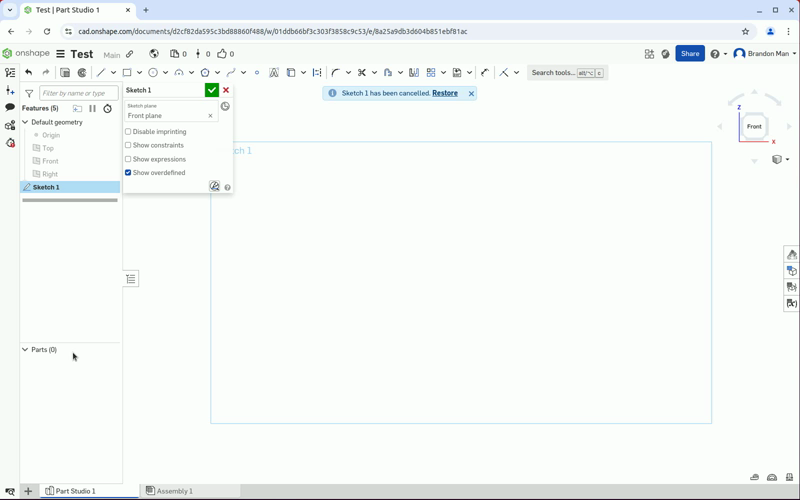
key(c)
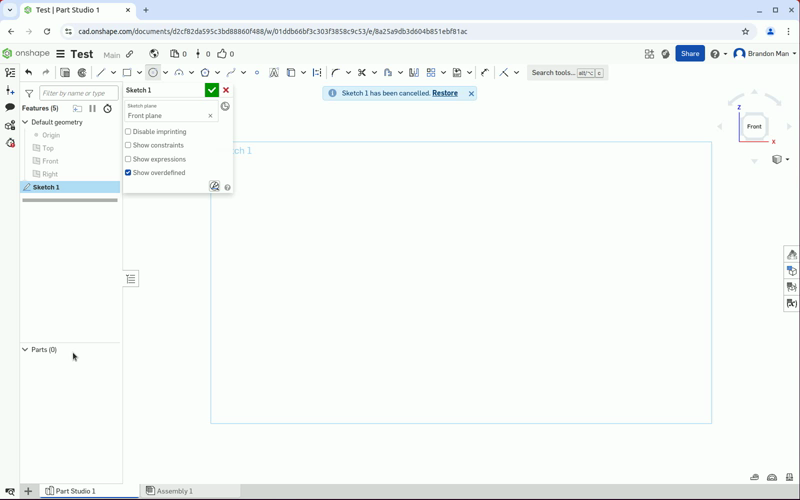
key_down(shift)
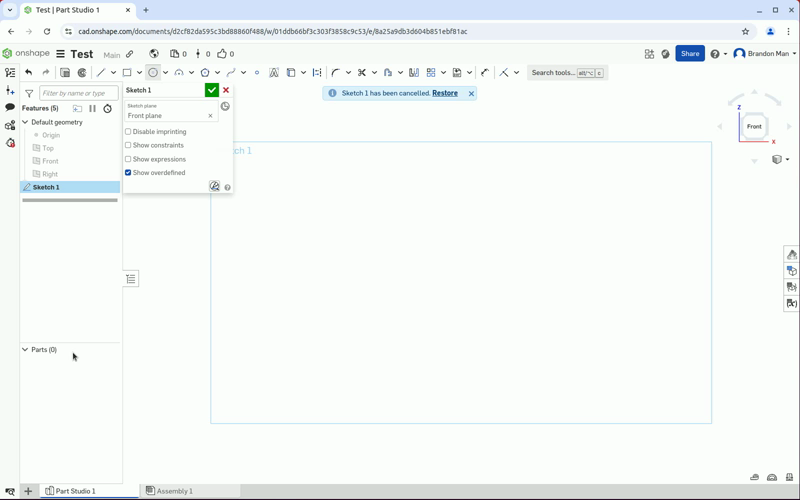
mouse_move(461, 282)
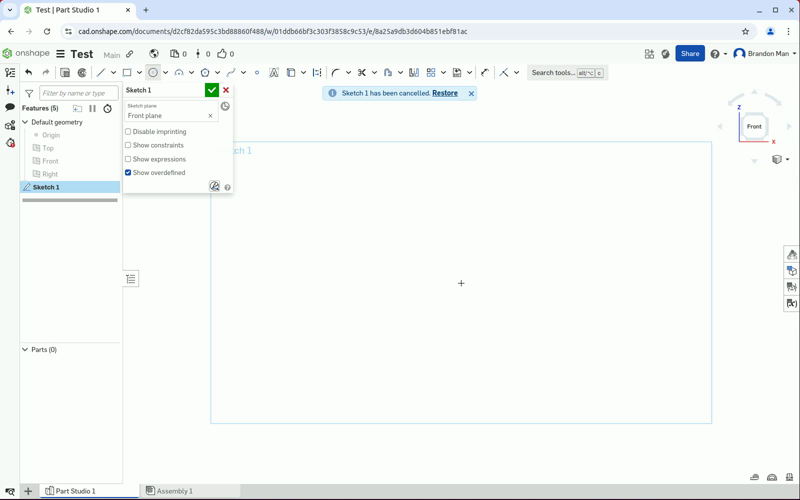
click(461, 282)
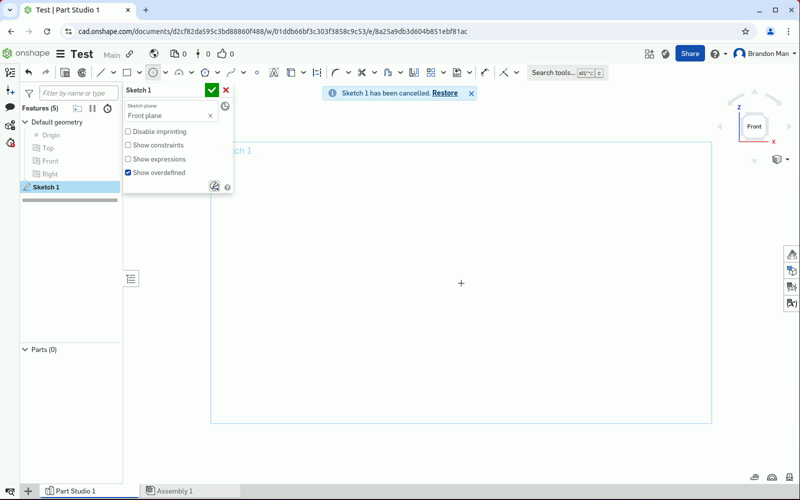
key_up(shift)
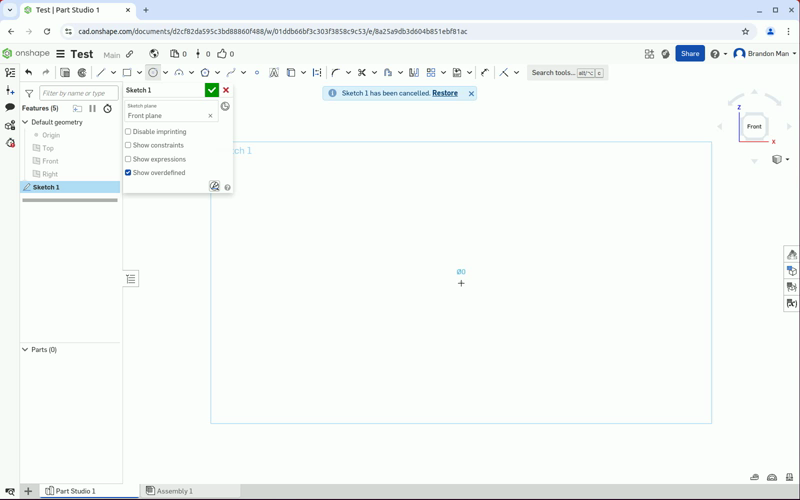
mouse_move(574, 282)
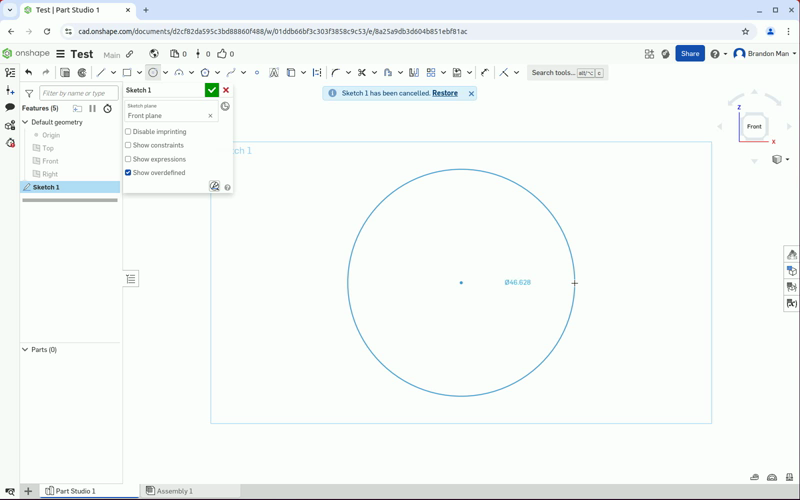
click(574, 282)
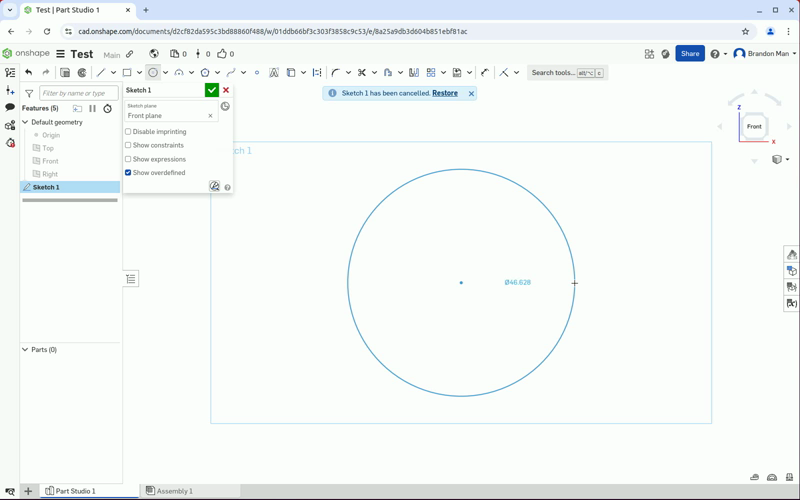
key(esc)
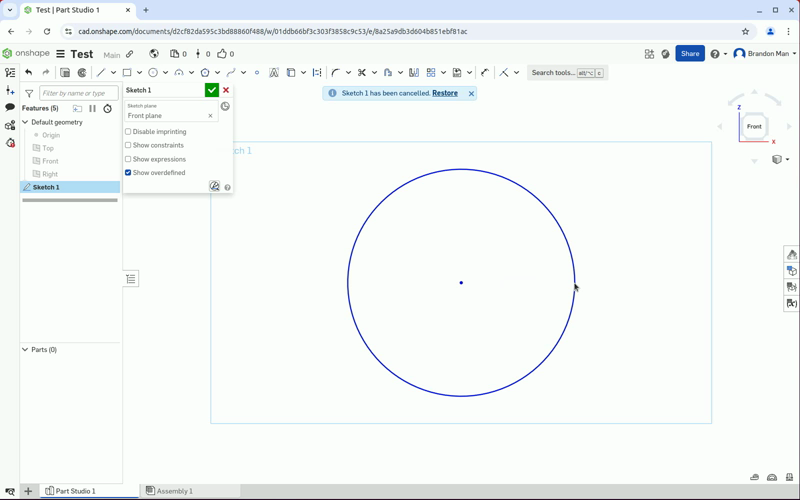
mouse_move(429, 308)
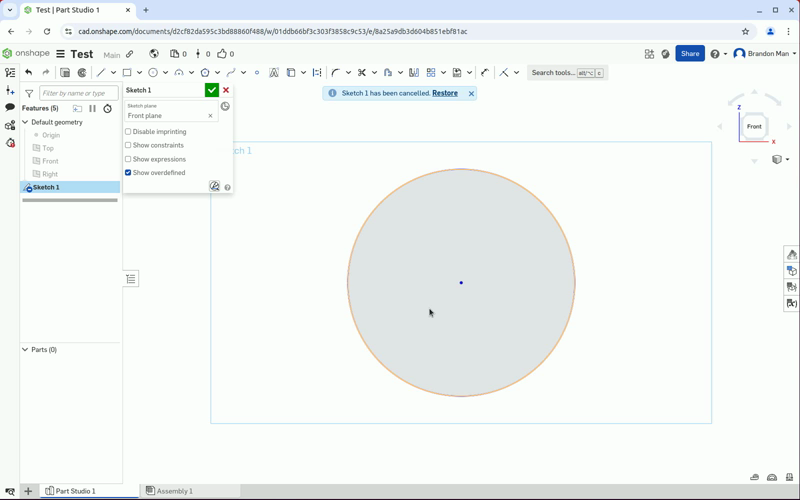
click(429, 308)
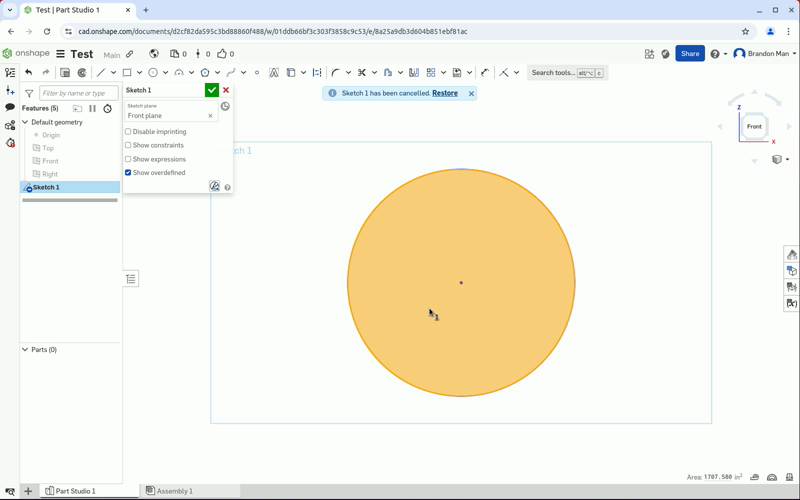
mouse_move(73, 352)
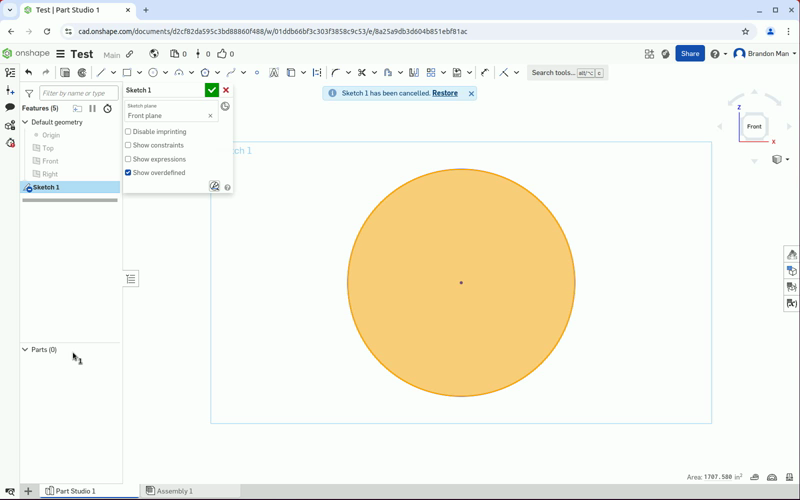
key(shift+y)
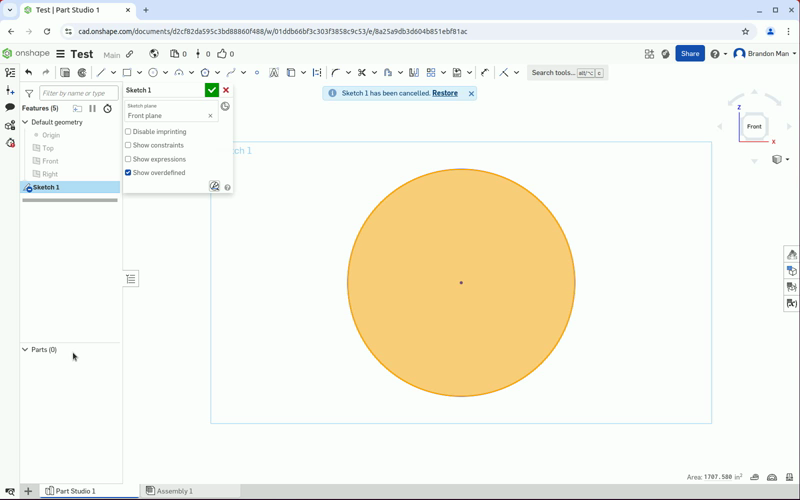
key(shift+e)
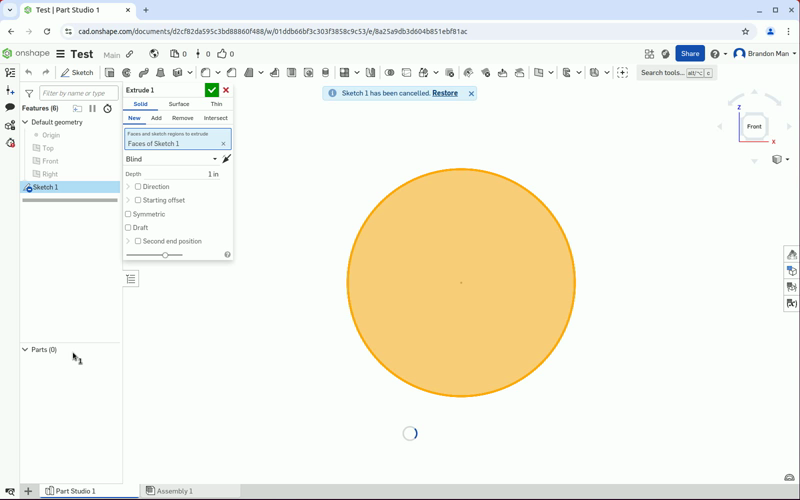
mouse_move(143, 106)
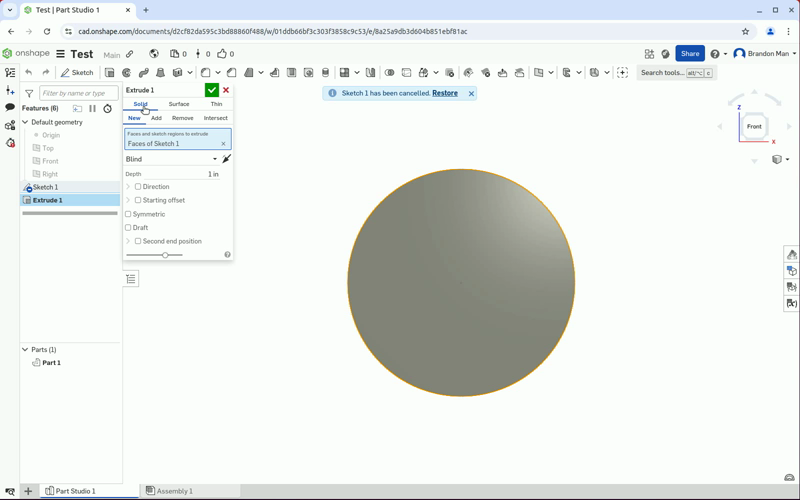
click(143, 106)
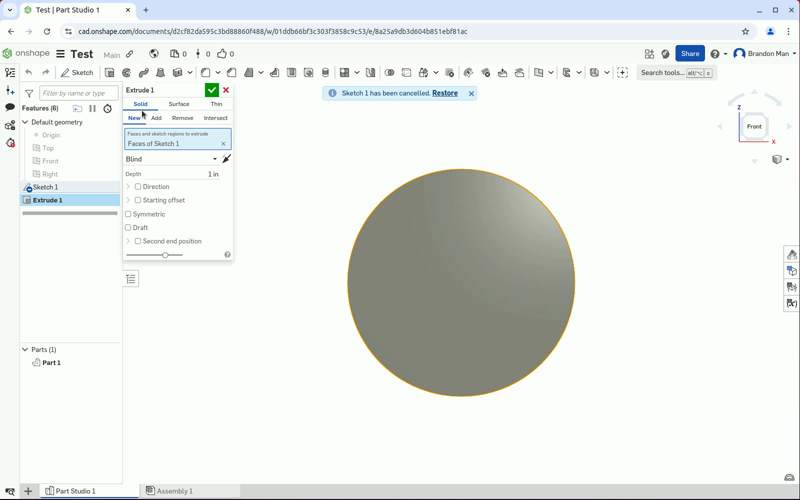
mouse_move(137, 120)
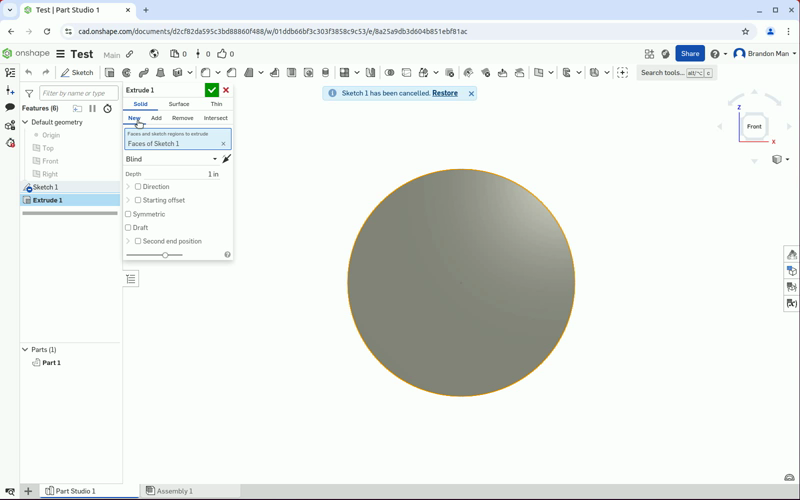
click(137, 120)
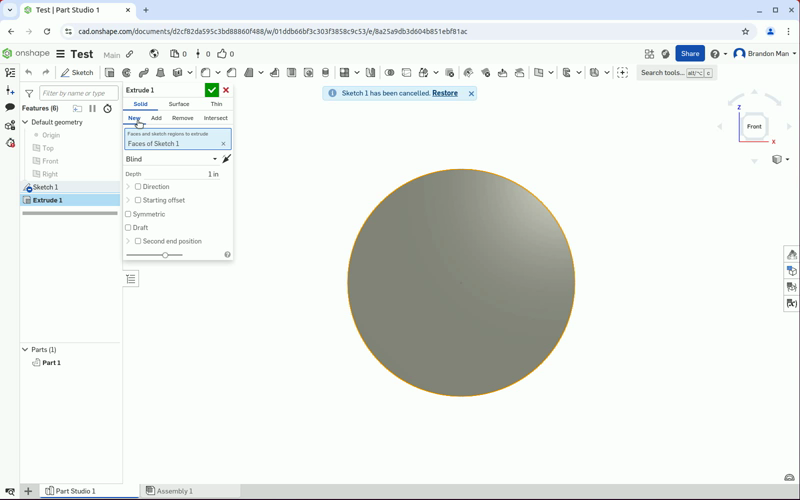
key(tab, 4)
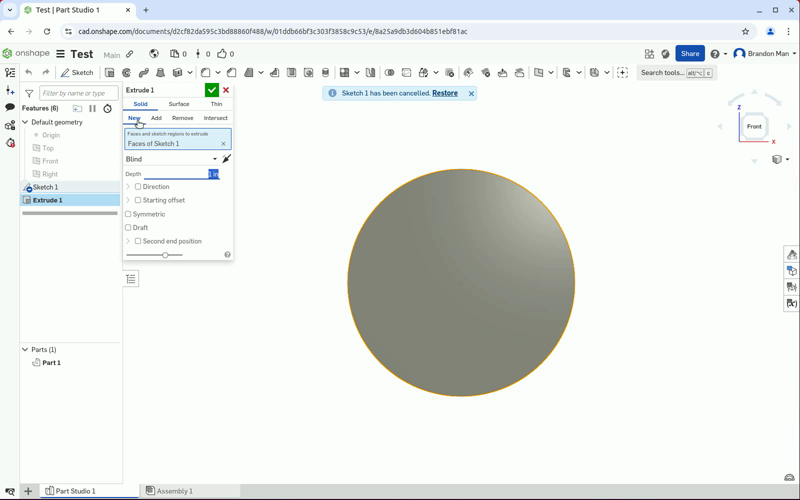
text(6.018)
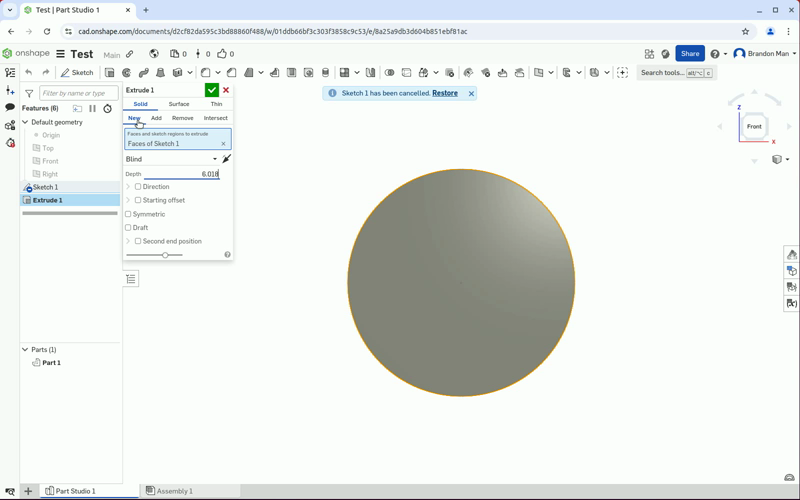
key(enter)
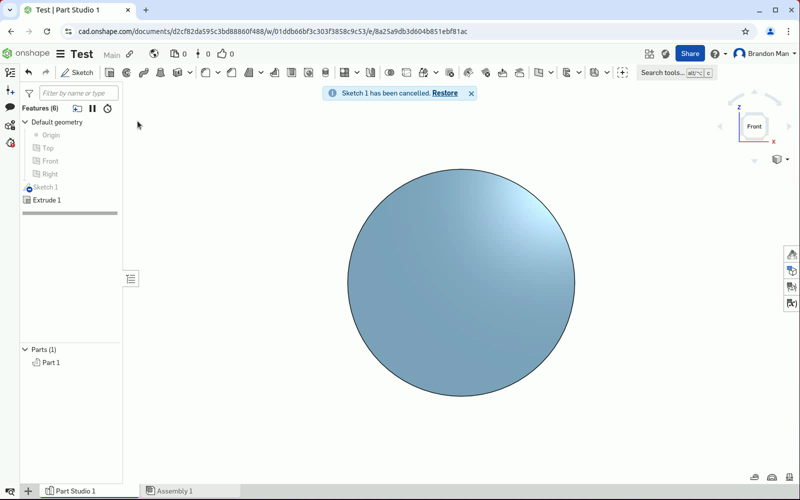
key(shift+h)
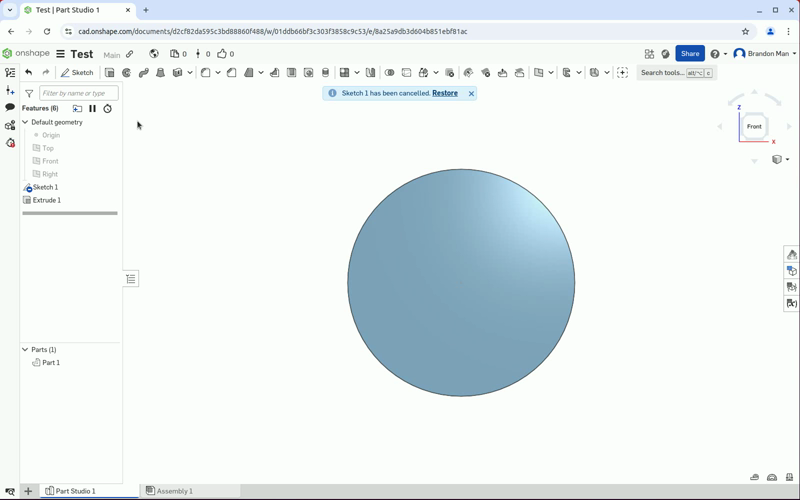
key(shift+h)
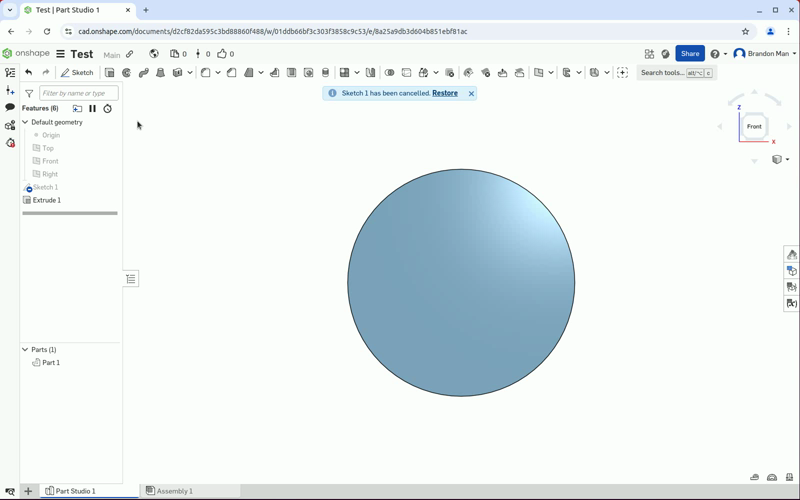
mouse_move(73, 189)
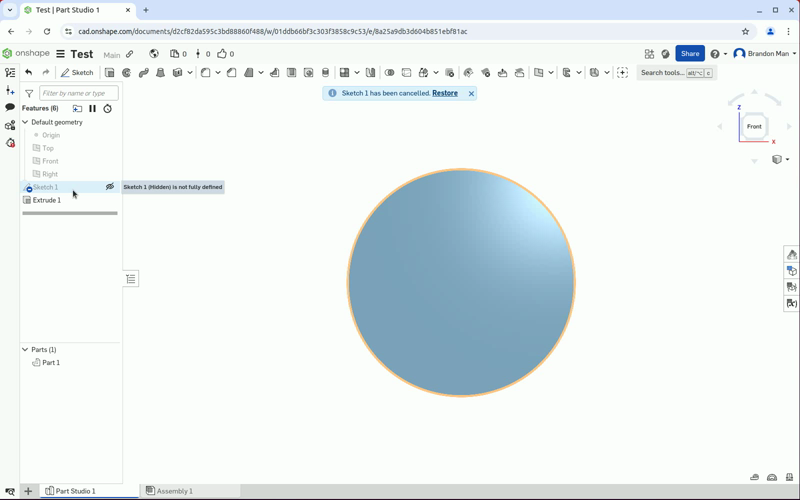
click(73, 189)
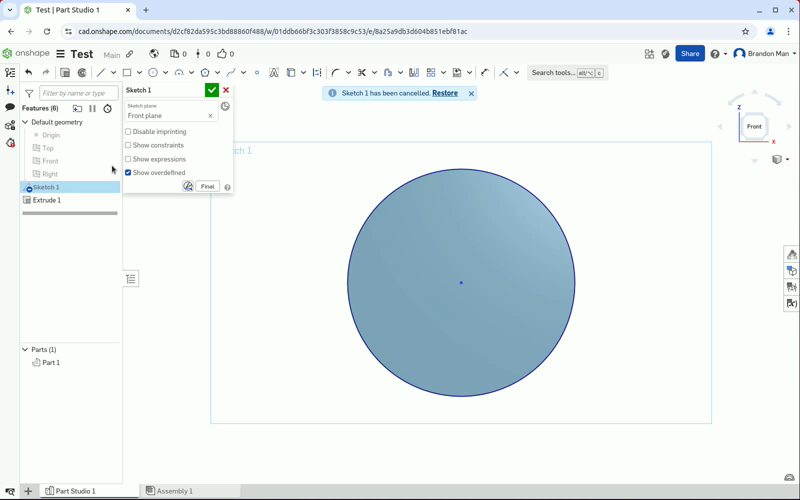
mouse_move(229, 92)
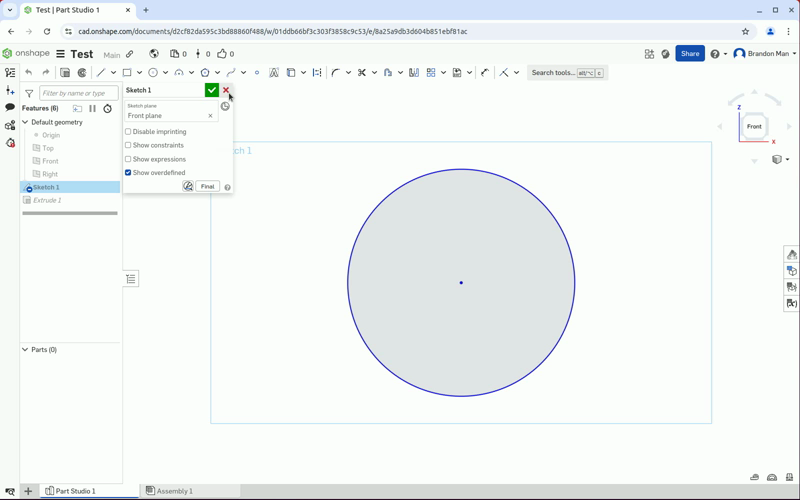
click(229, 92)
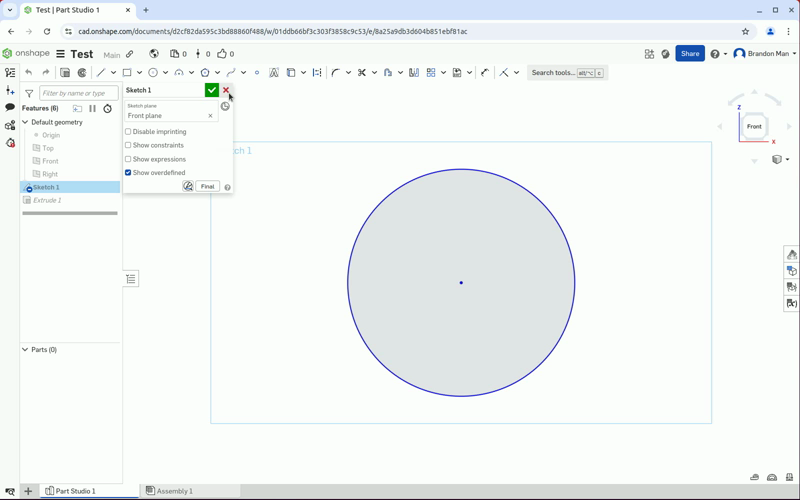
key(shift+s)
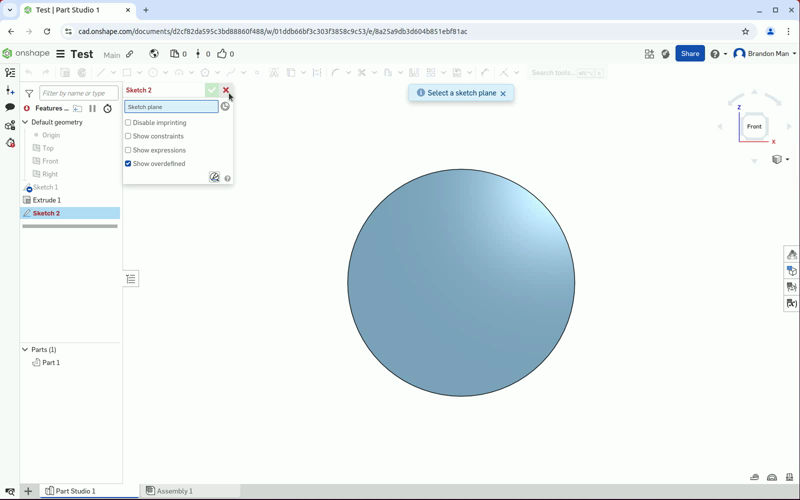
mouse_move(73, 163)
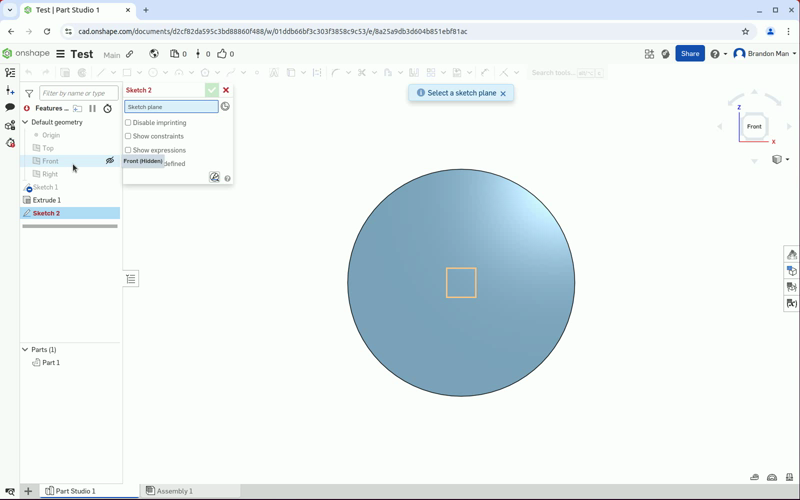
click(73, 163)
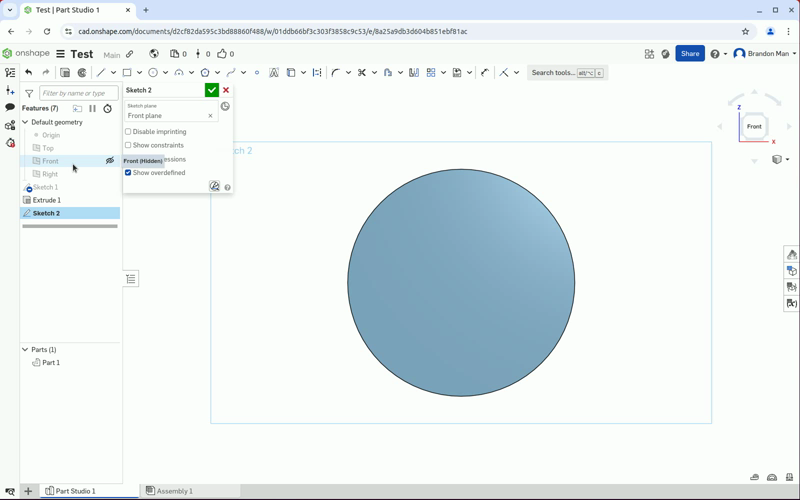
mouse_move(73, 352)
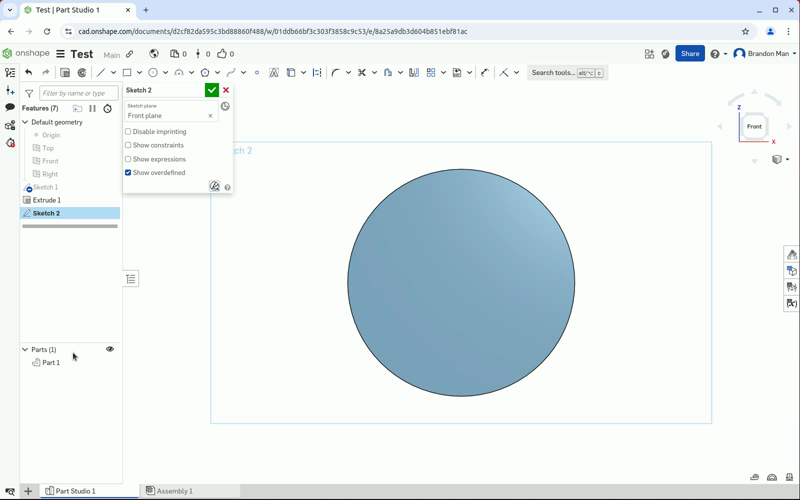
key(y)
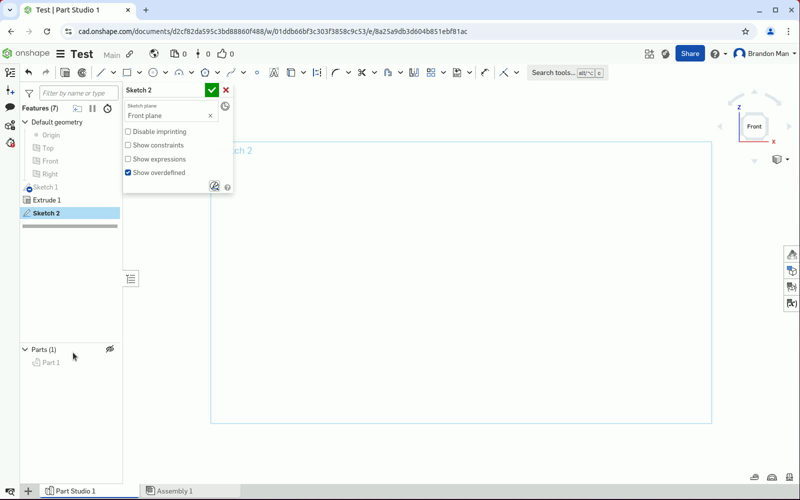
key(c)
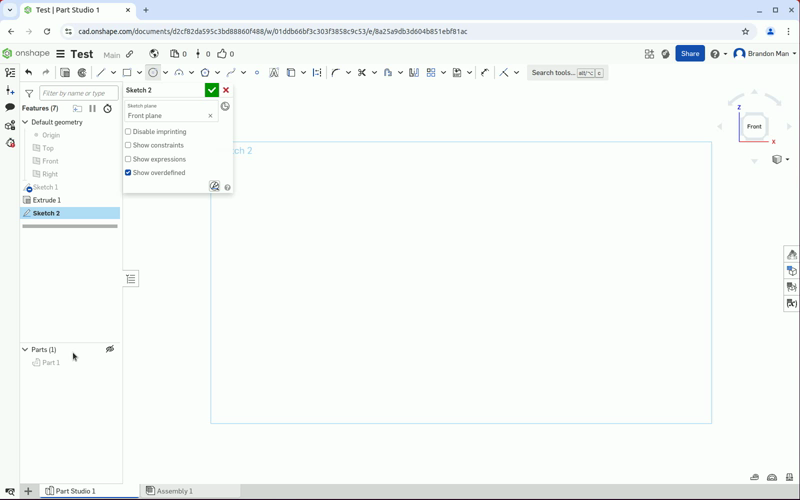
key_down(shift)
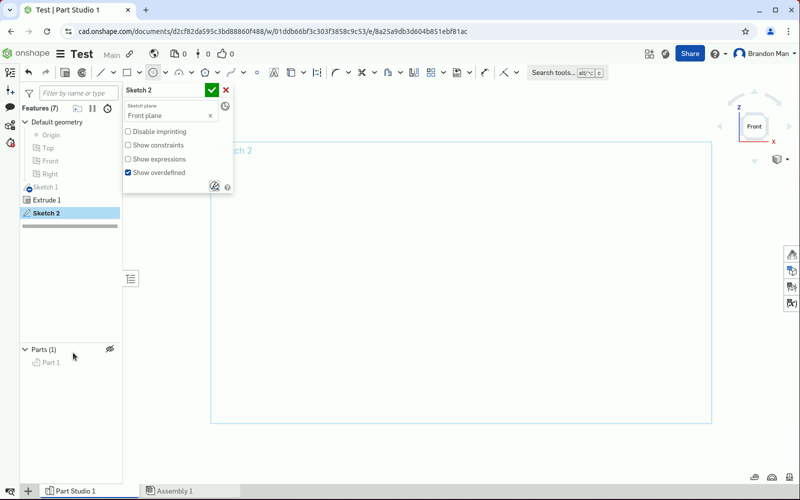
mouse_move(461, 282)
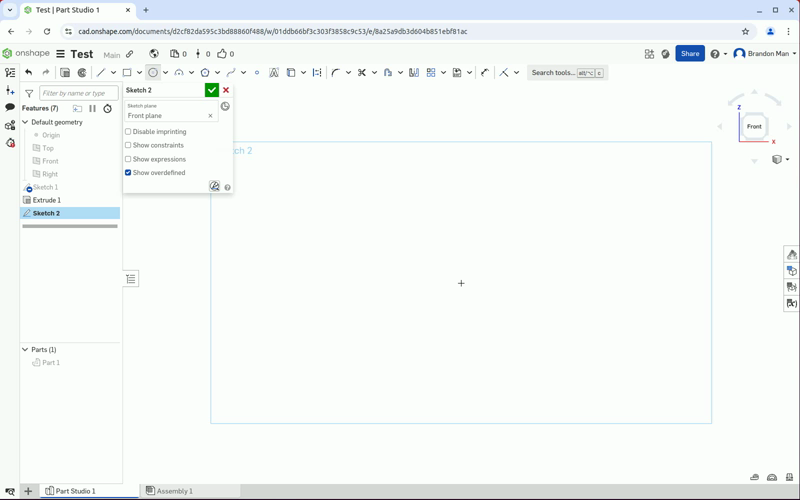
click(461, 282)
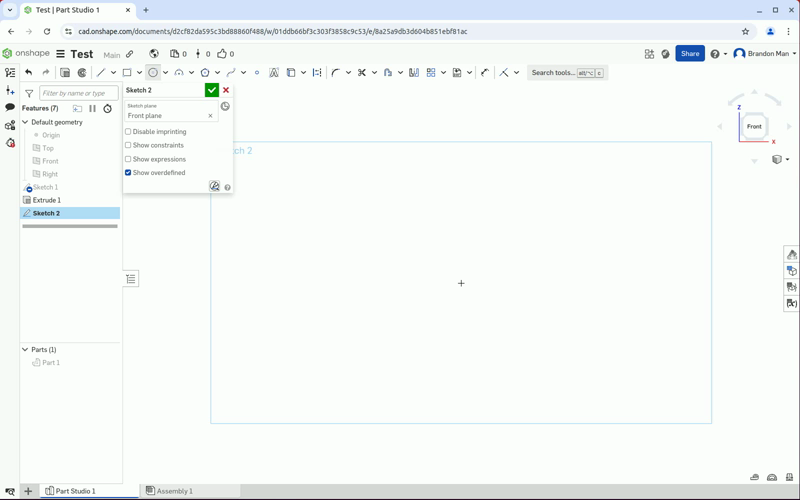
key_up(shift)
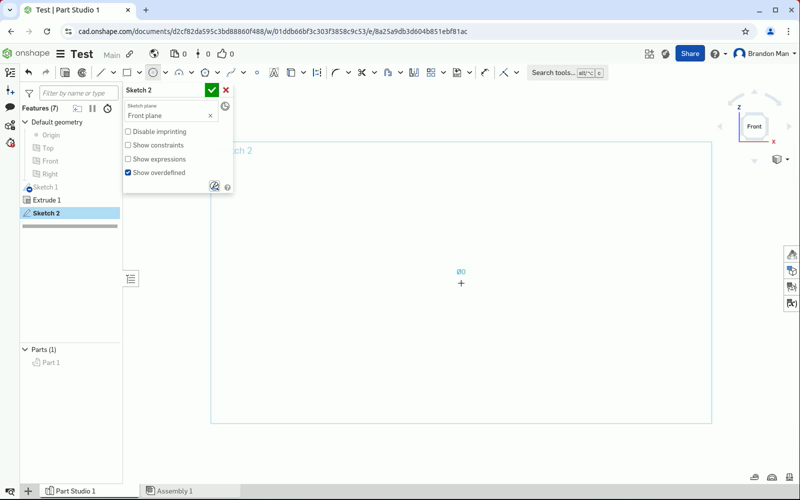
mouse_move(518, 282)
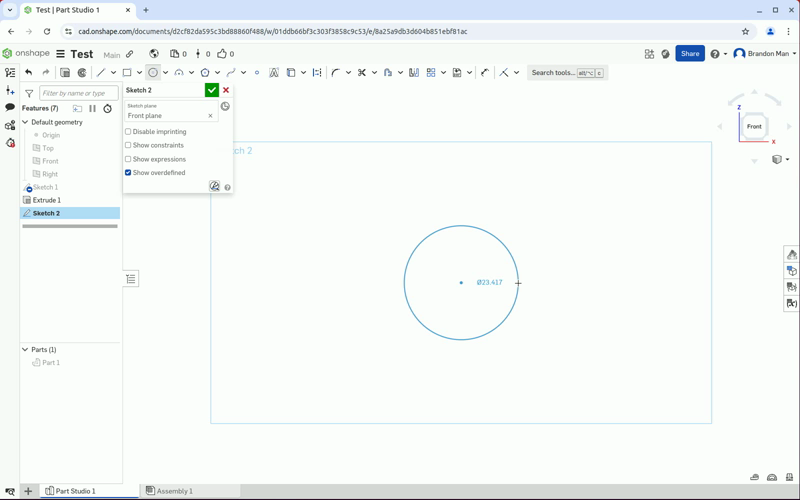
click(518, 282)
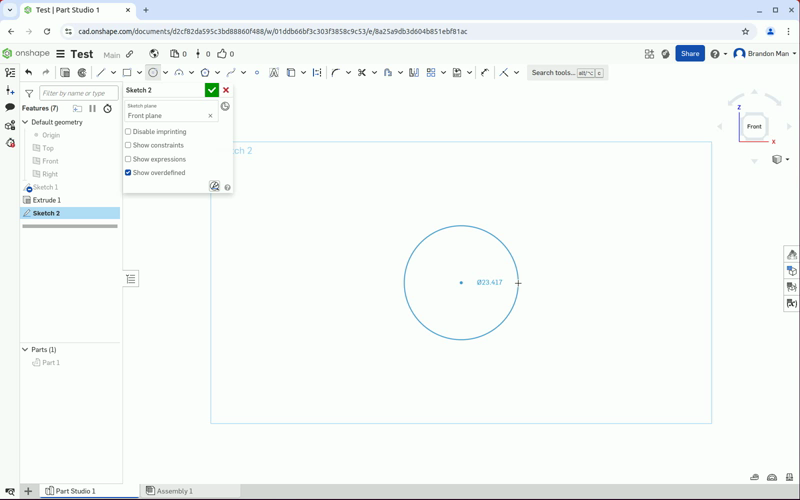
key(esc)
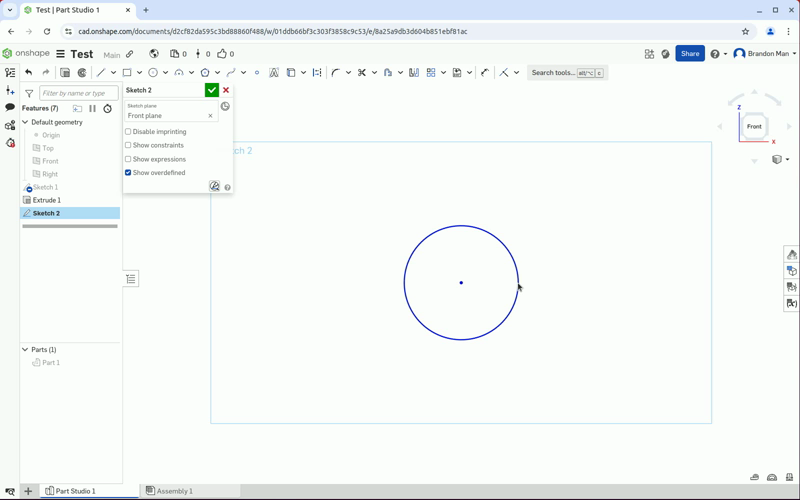
mouse_move(447, 255)
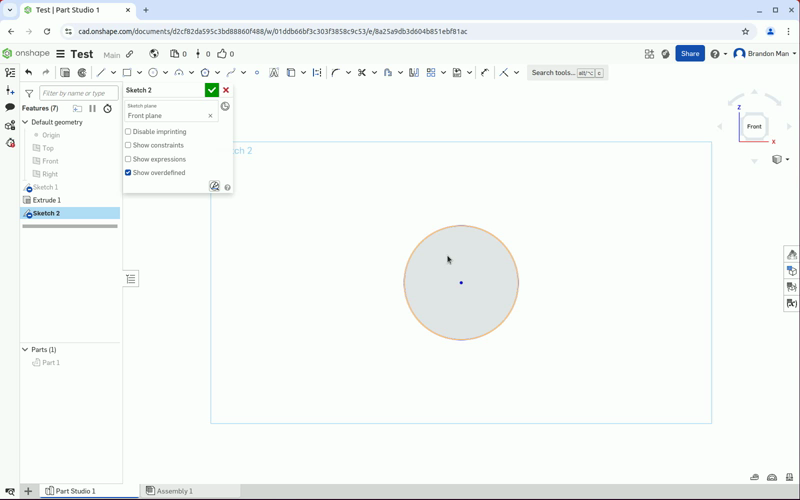
click(447, 255)
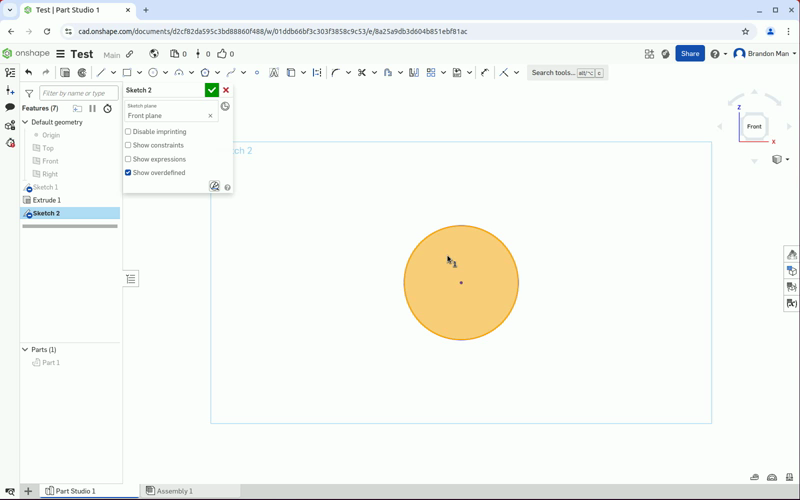
mouse_move(73, 352)
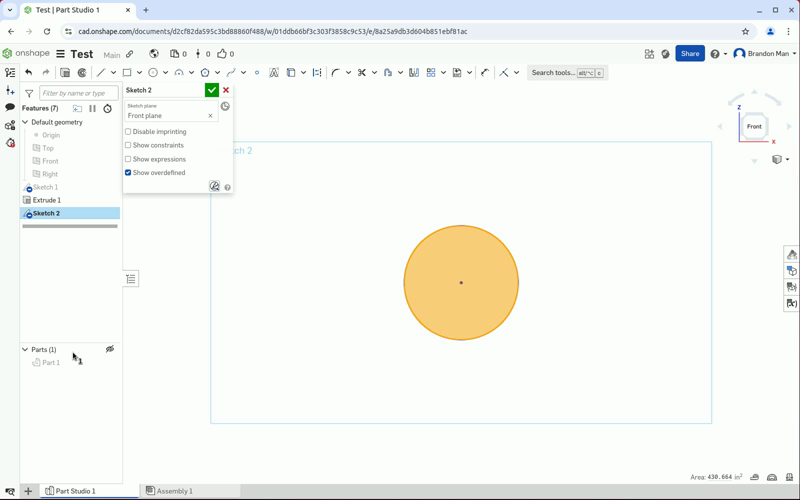
key(shift+y)
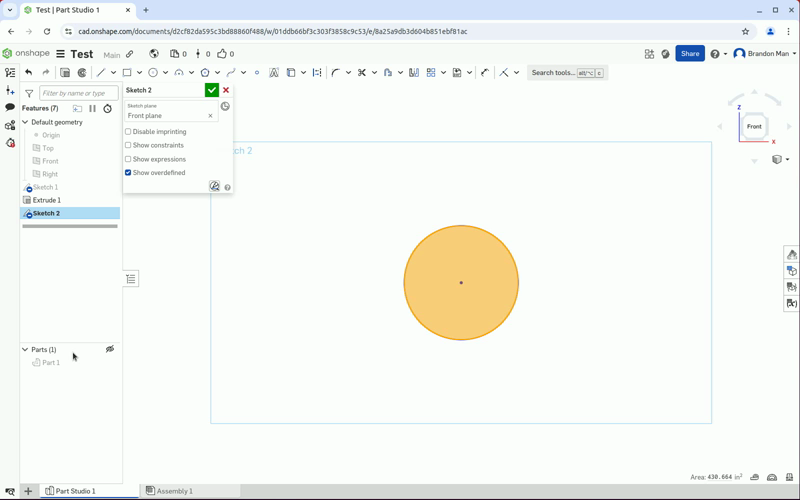
key(shift+e)
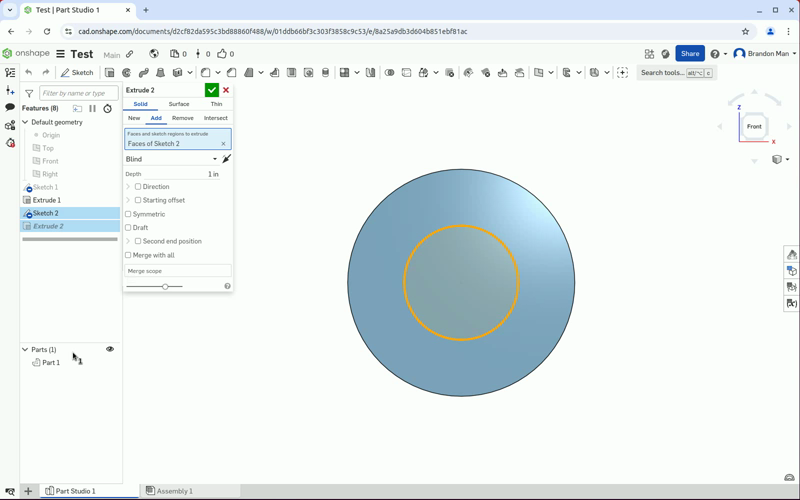
mouse_move(143, 106)
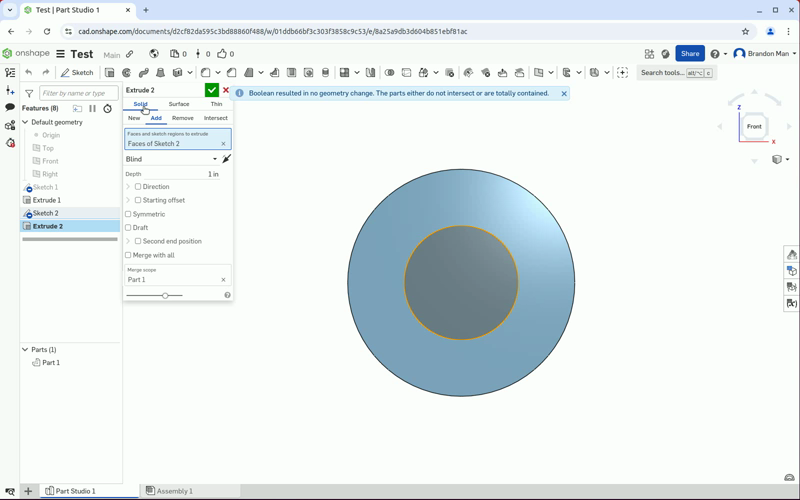
click(143, 106)
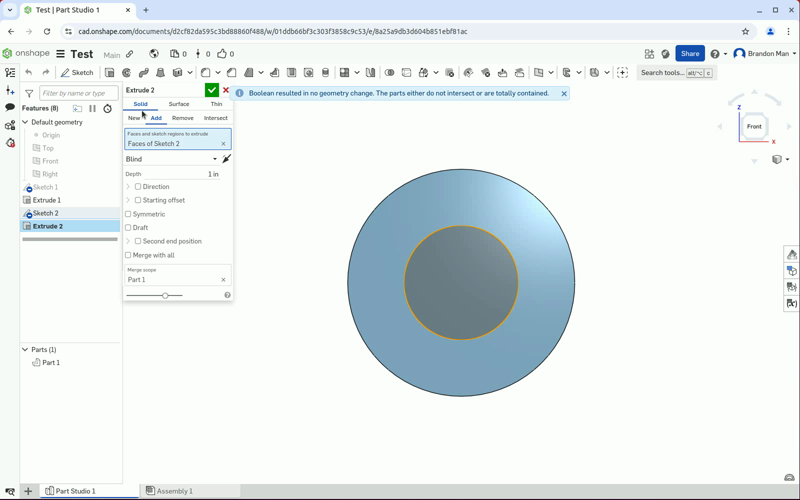
mouse_move(137, 120)
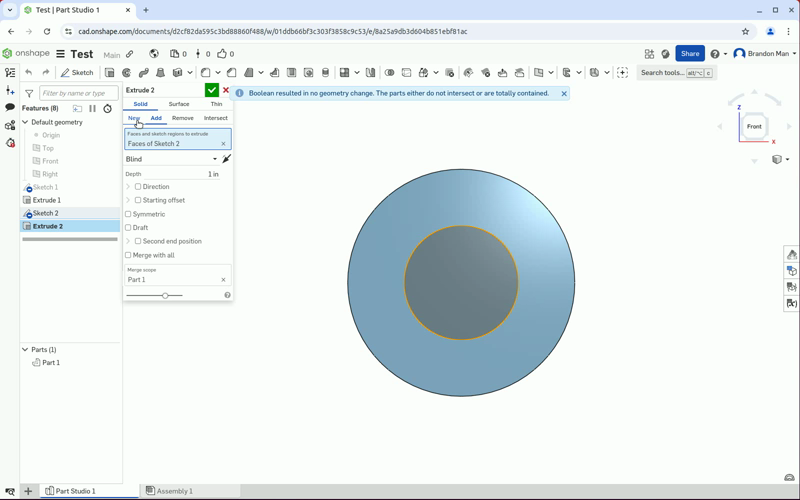
click(137, 120)
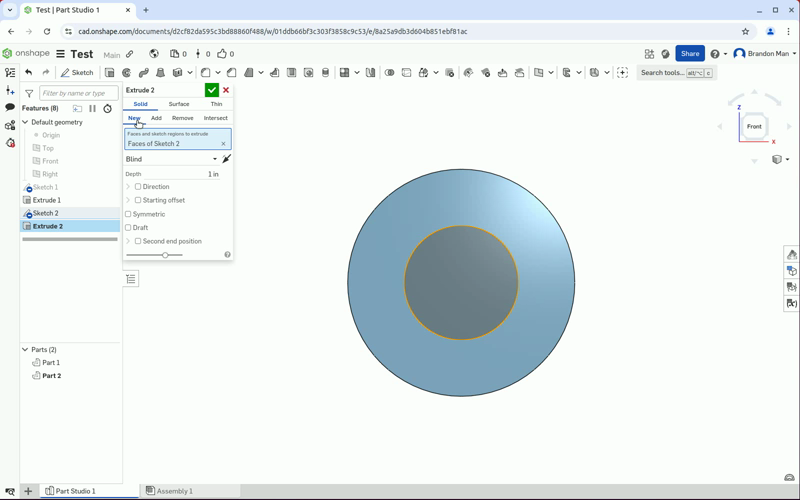
key(tab, 4)
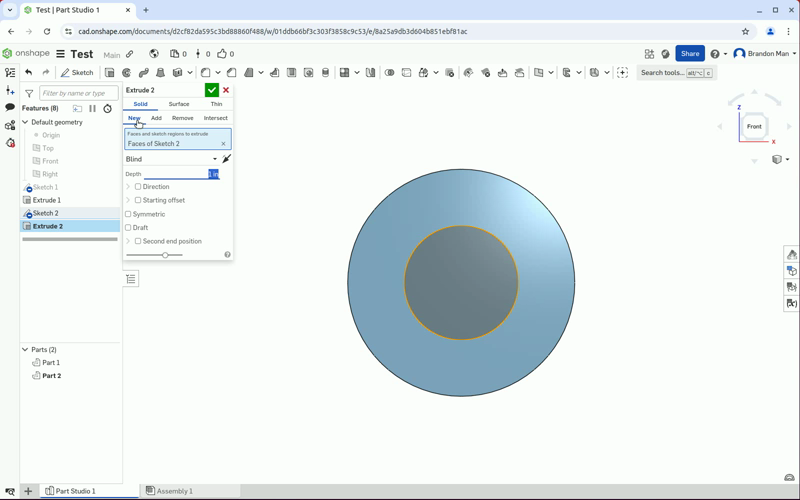
text(12.276)
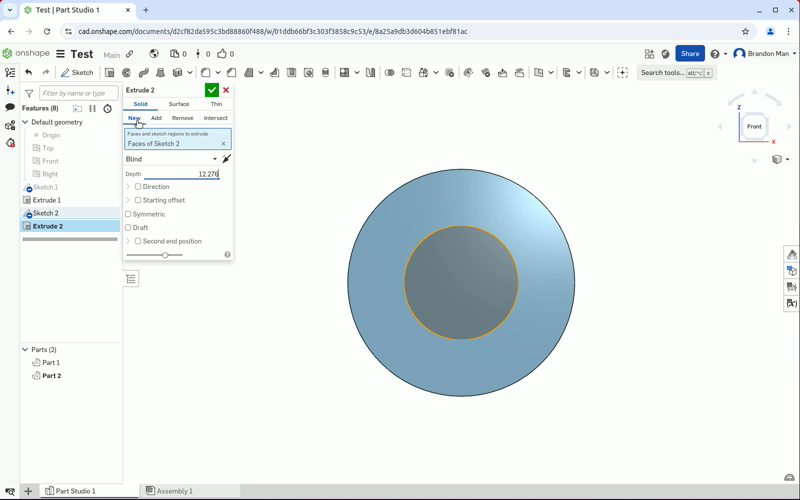
key(enter)
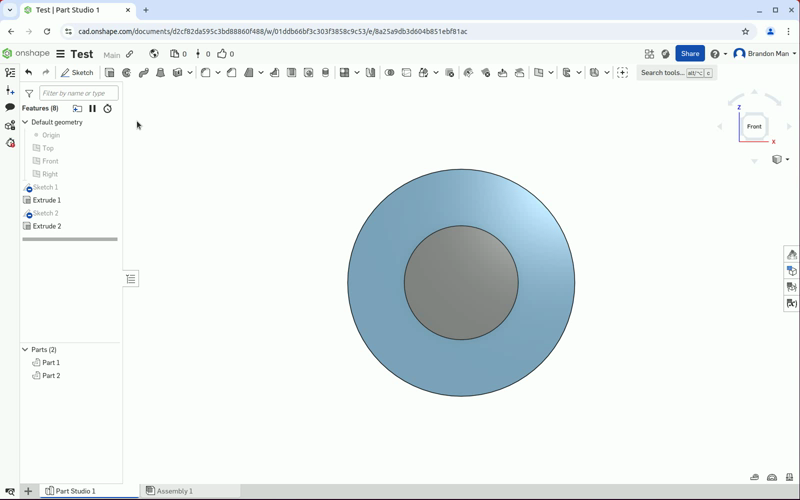
key(shift+h)
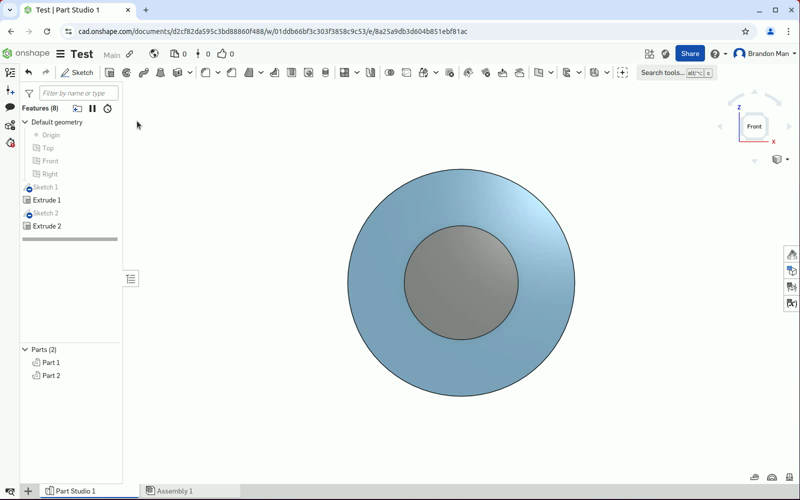
key(shift+h)
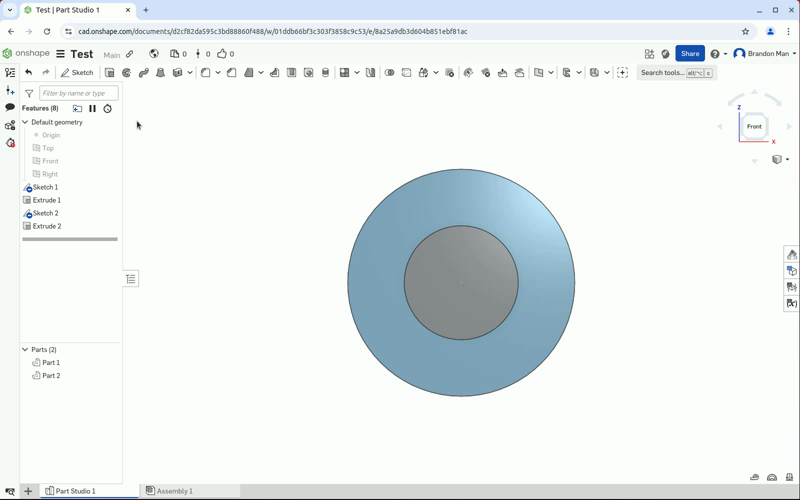
key(shift+7)
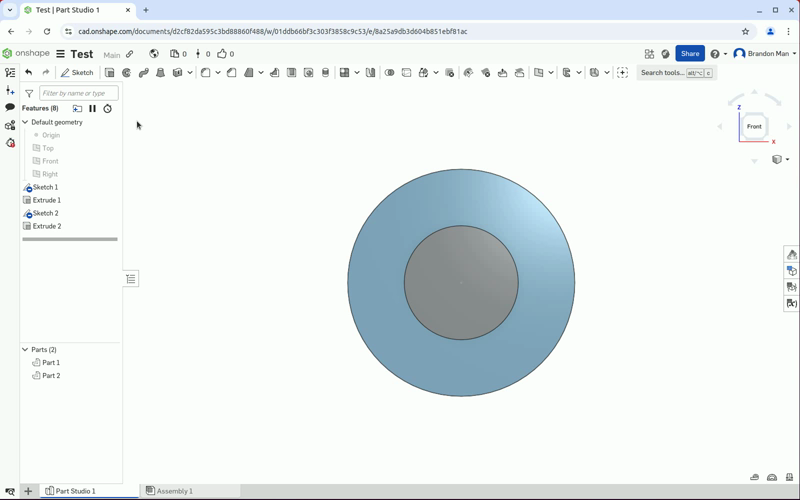
key(left, 2)
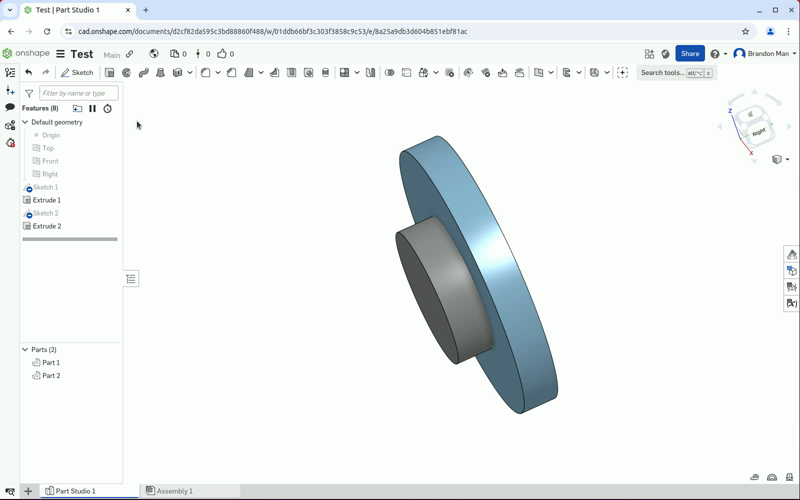
key(down, 2)
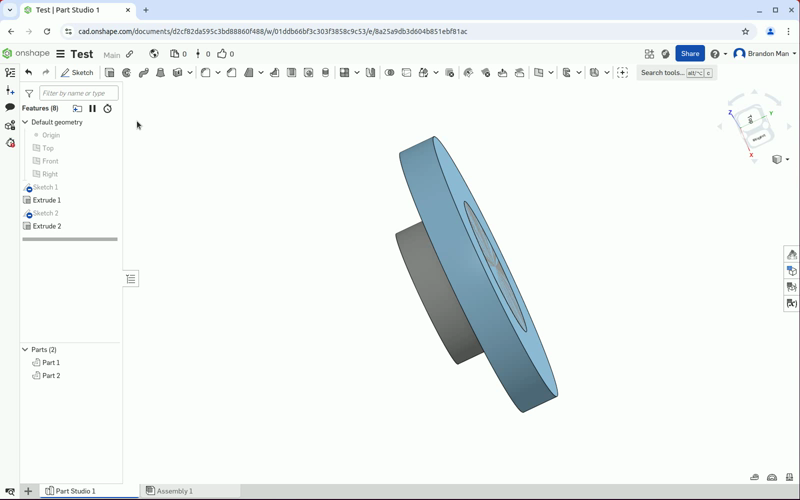
key(up, 2)
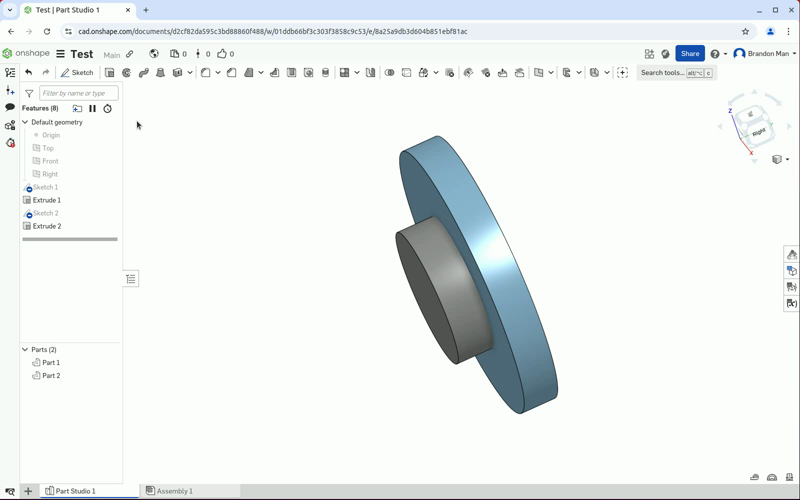
key(right, 2)
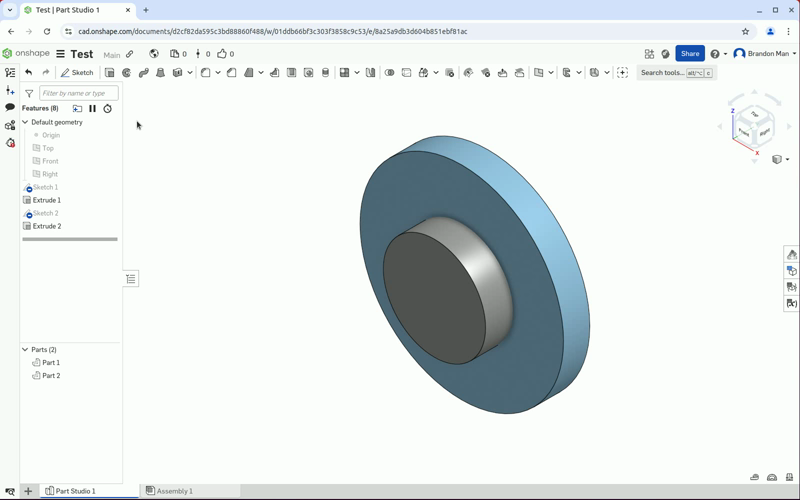
mouse_move(73, 189)
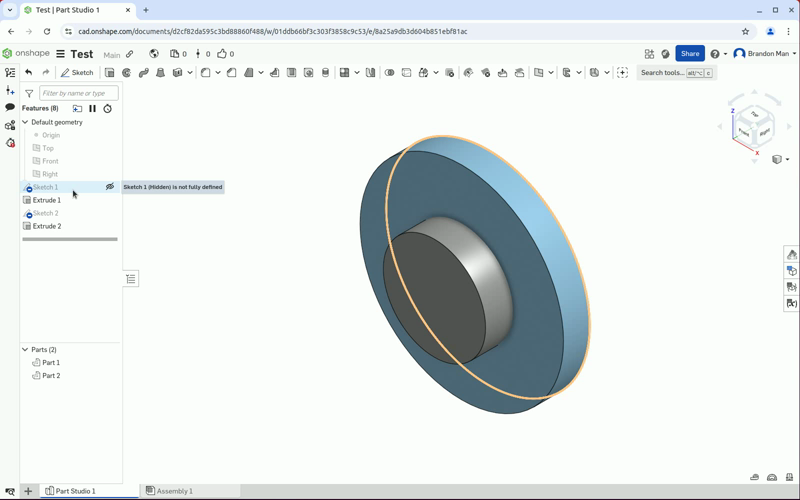
click(73, 189)